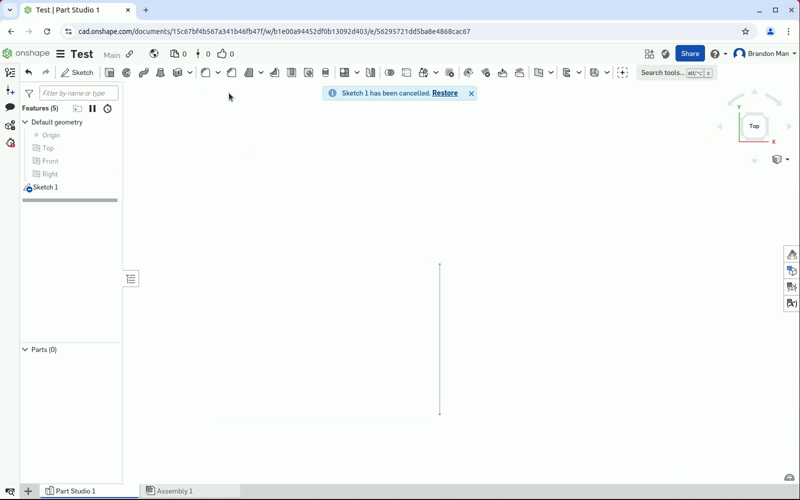
key(shift+h)
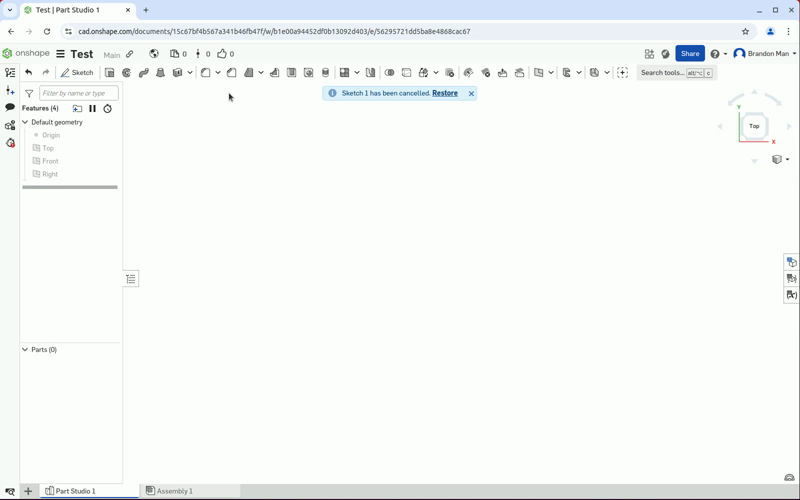
mouse_move(73, 352)
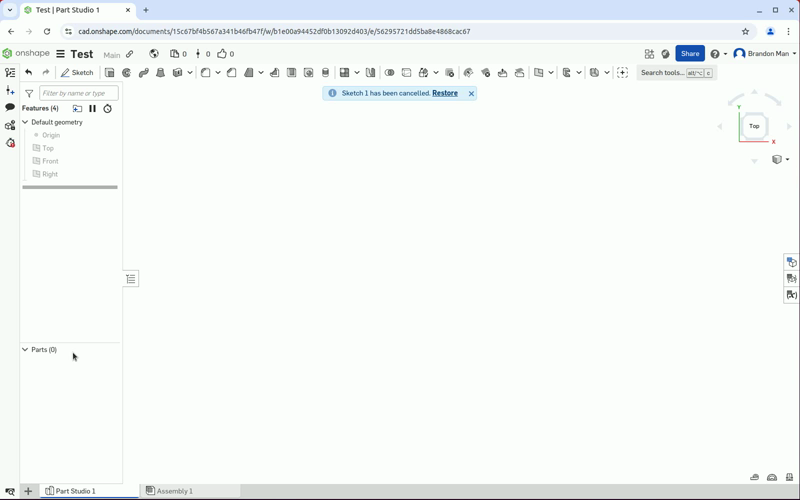
key(y)
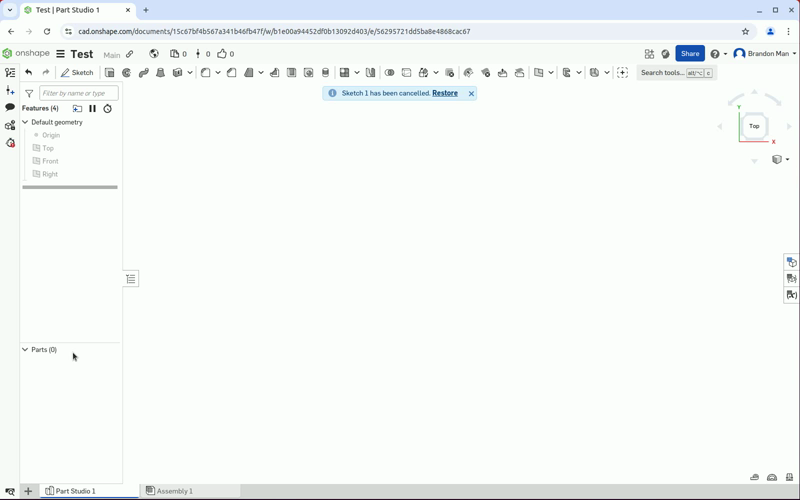
key(shift+p)
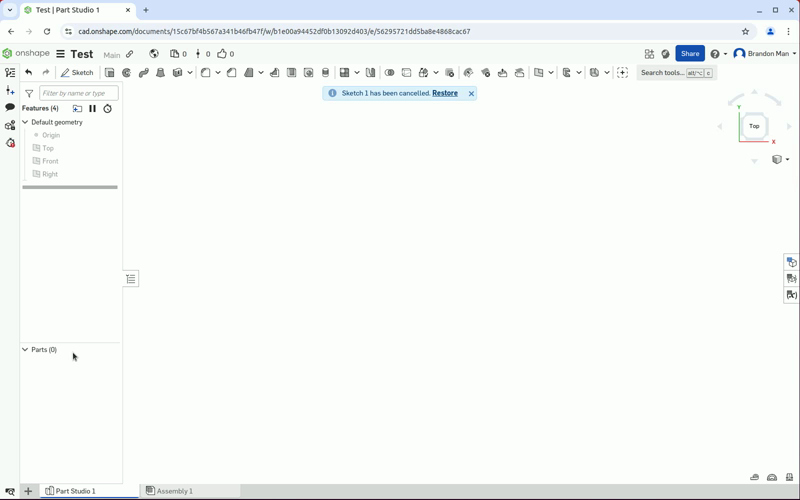
key(space)
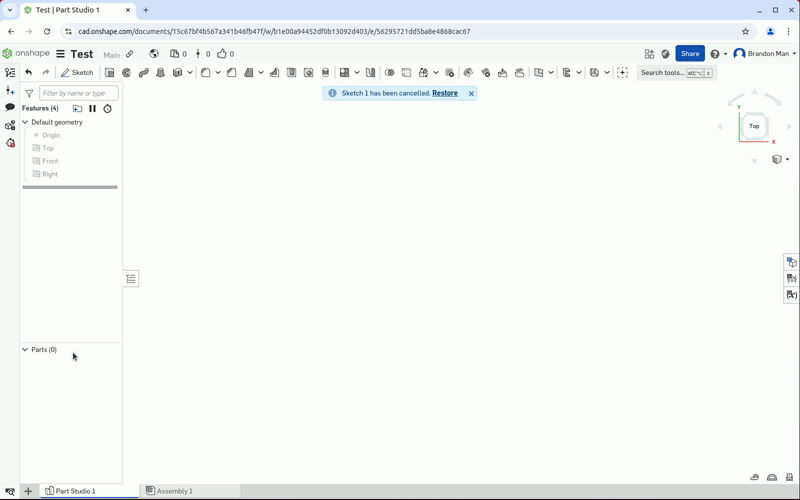
key_down(shift)
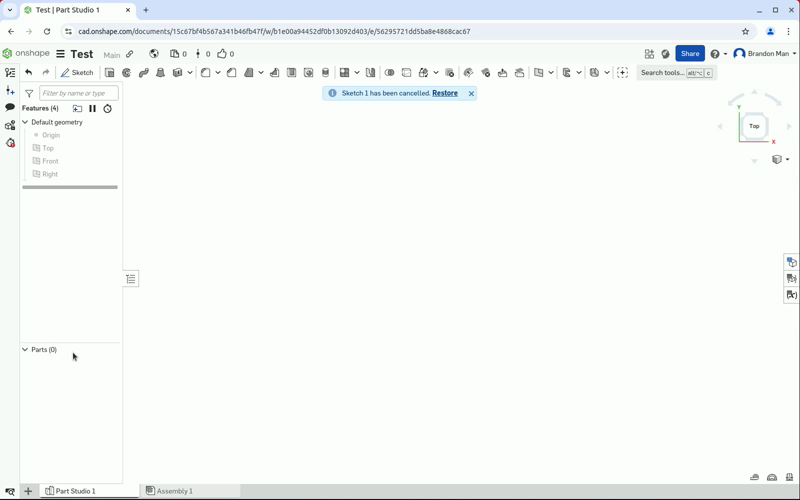
key(up)
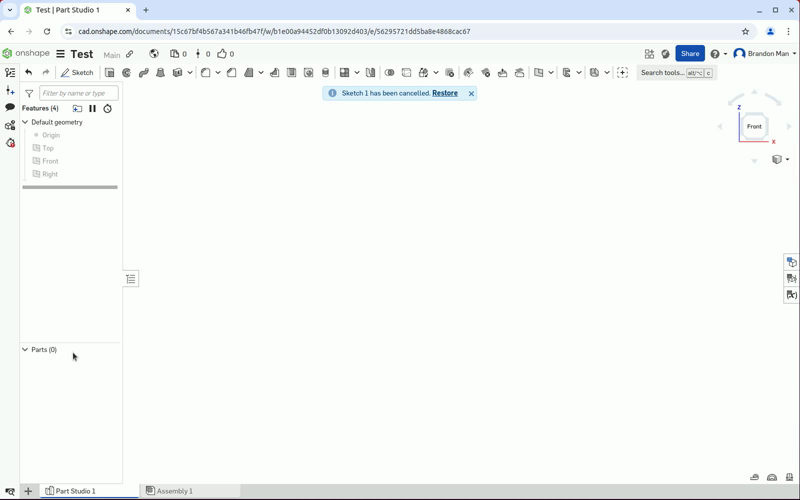
key_up(shift)
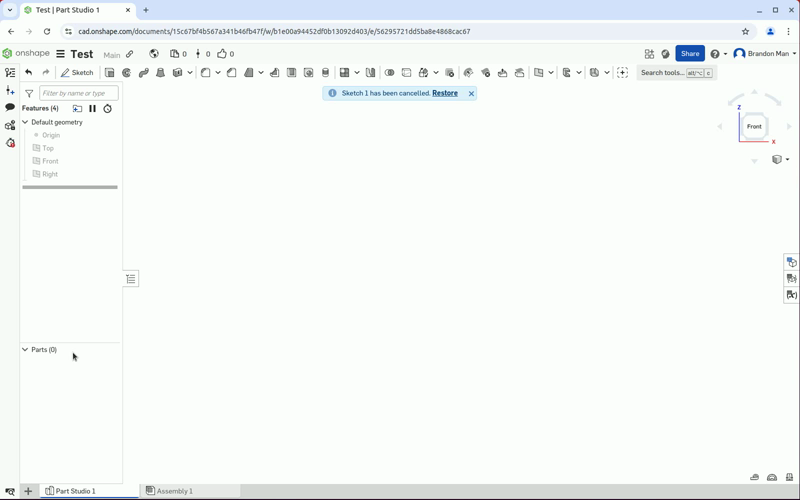
mouse_move(73, 352)
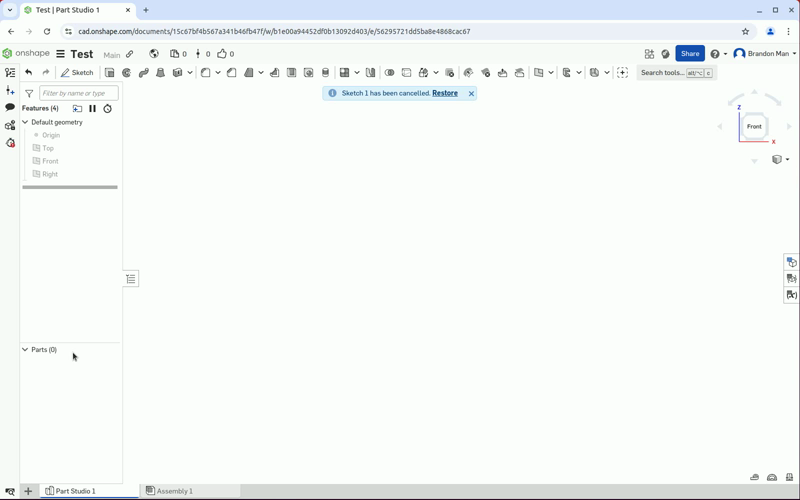
key(shift+y)
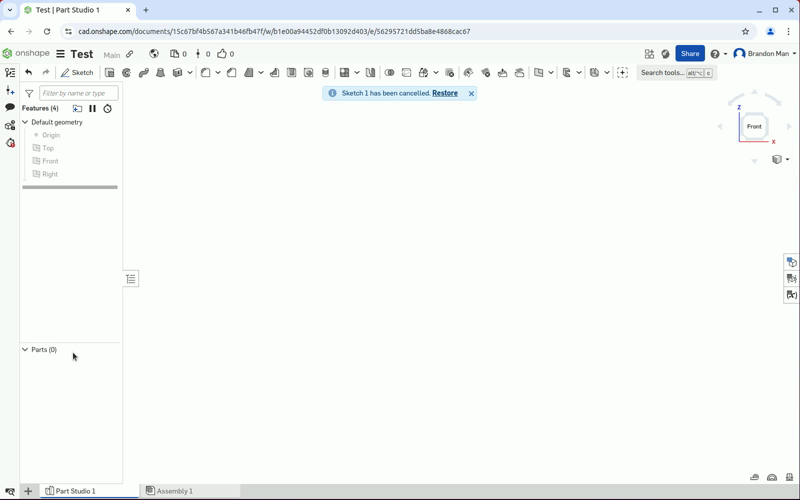
key(shift+s)
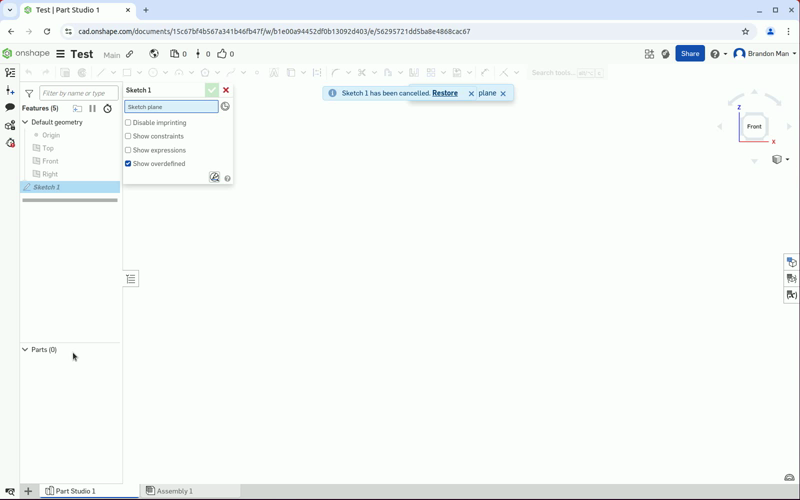
mouse_move(73, 163)
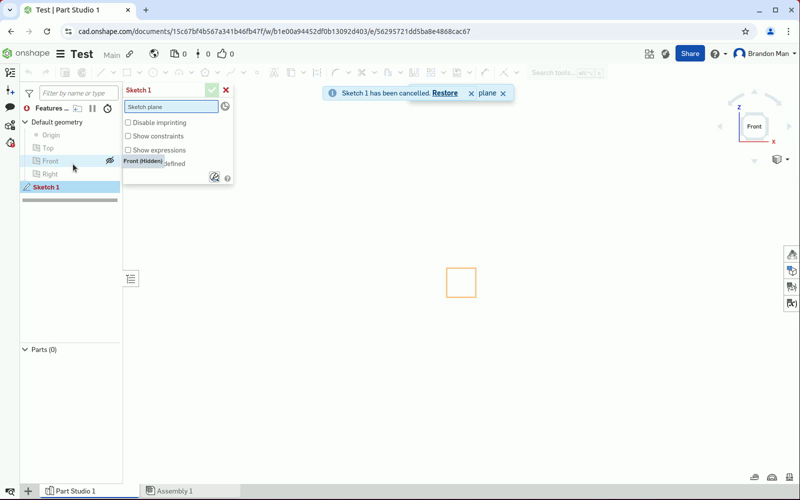
click(73, 163)
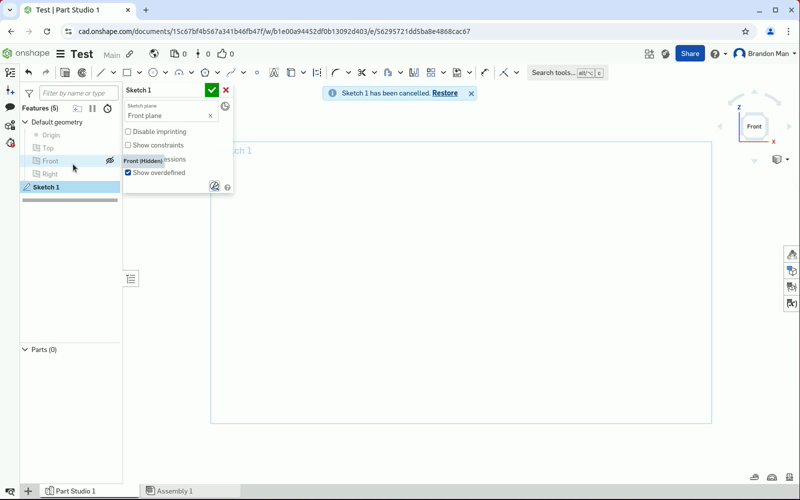
mouse_move(73, 352)
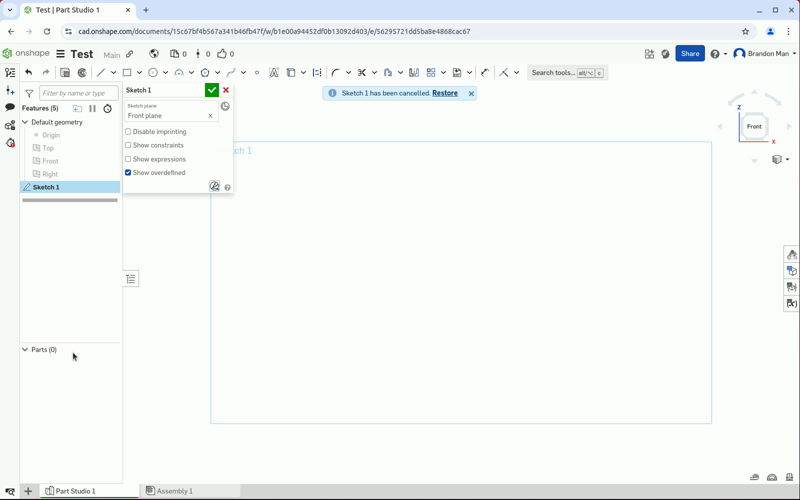
key(y)
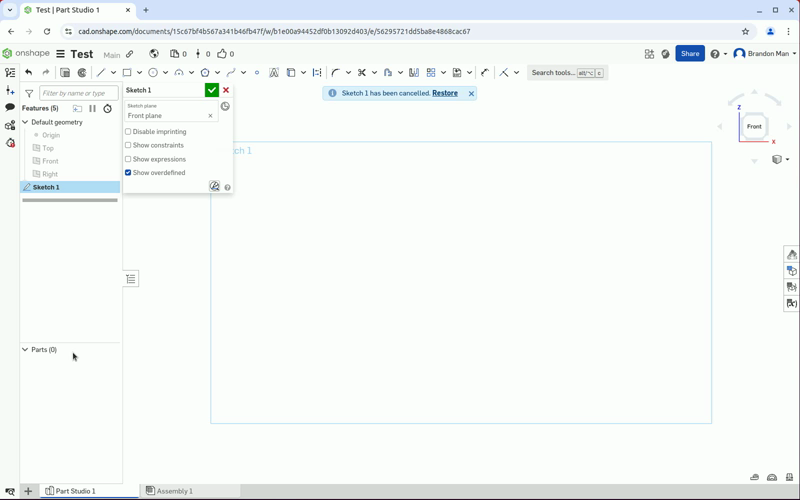
key(c)
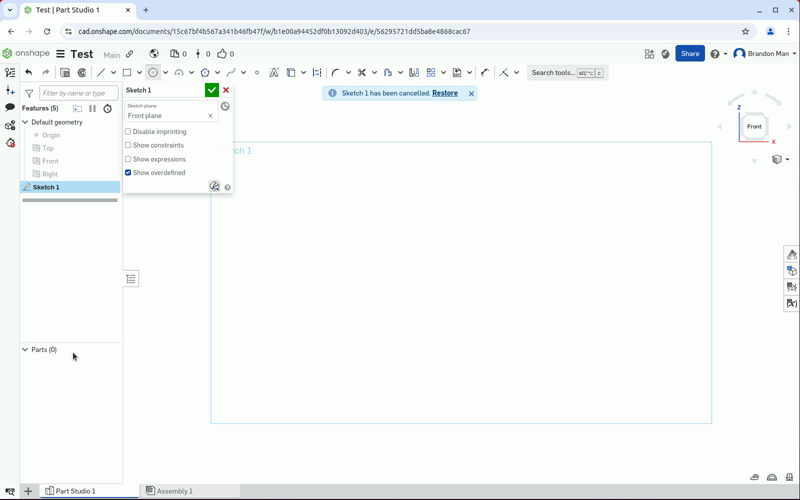
key_down(shift)
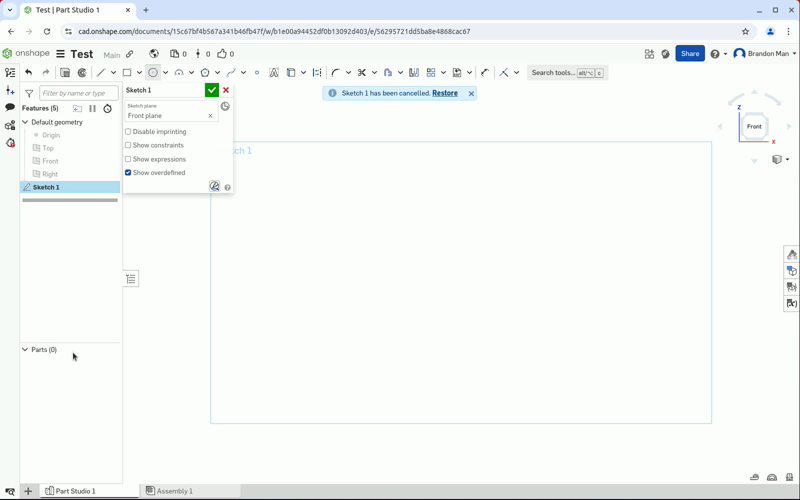
mouse_move(461, 282)
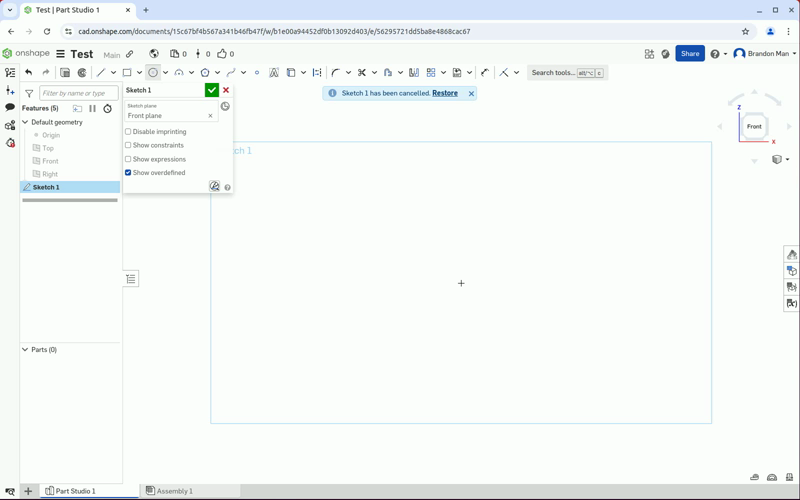
click(461, 282)
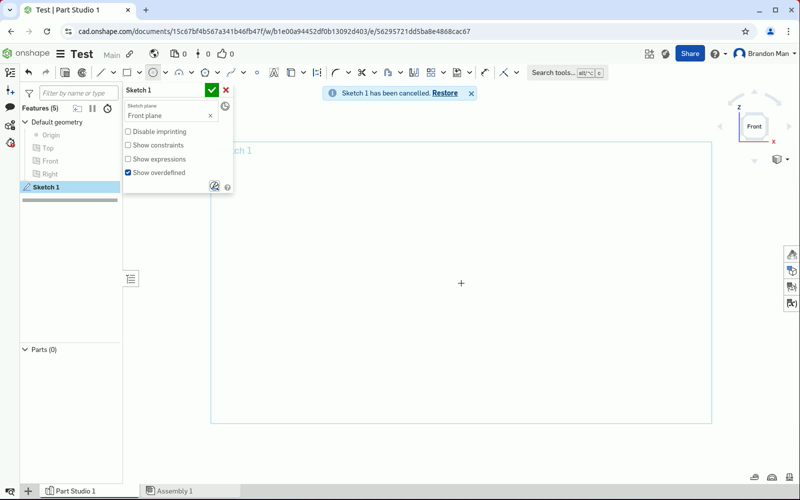
key_up(shift)
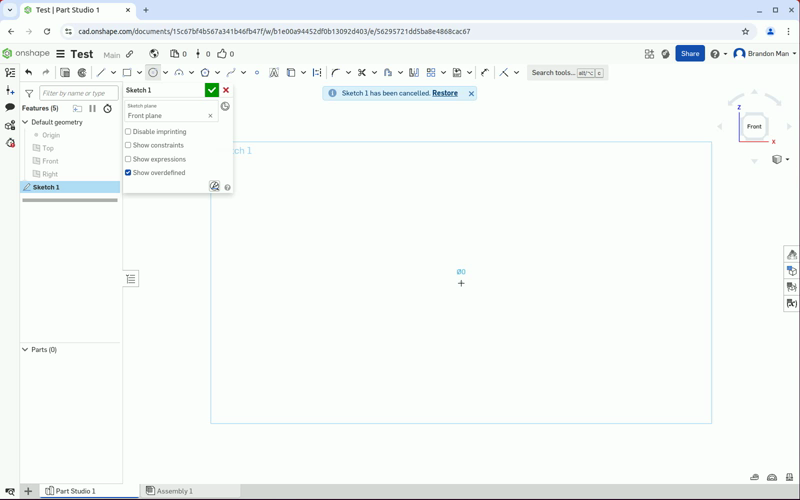
mouse_move(518, 282)
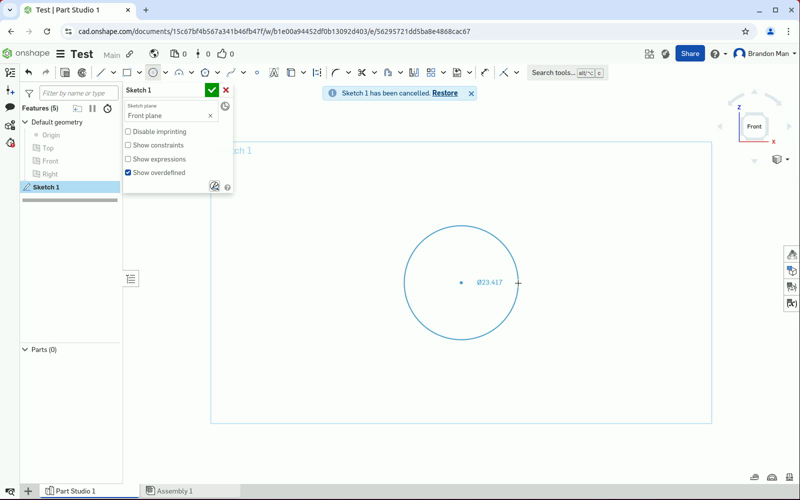
click(518, 282)
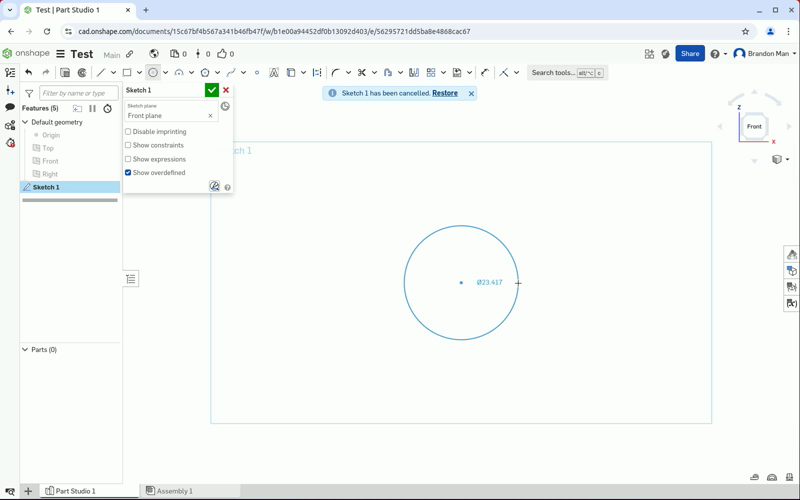
key(esc)
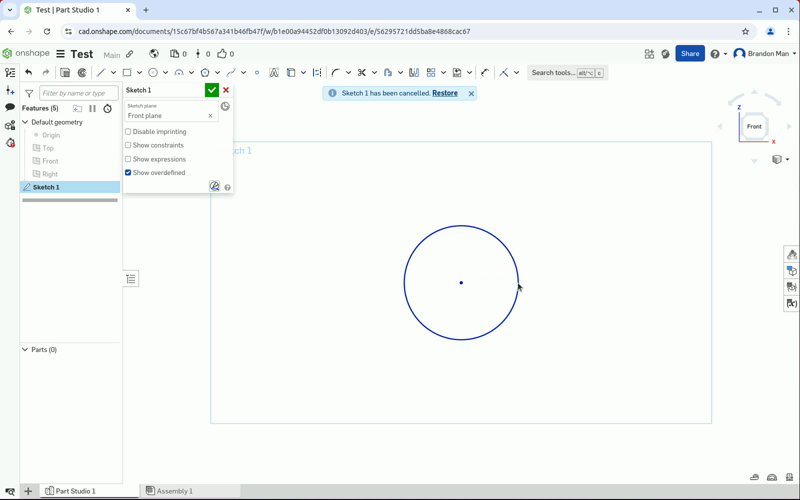
mouse_move(461, 240)
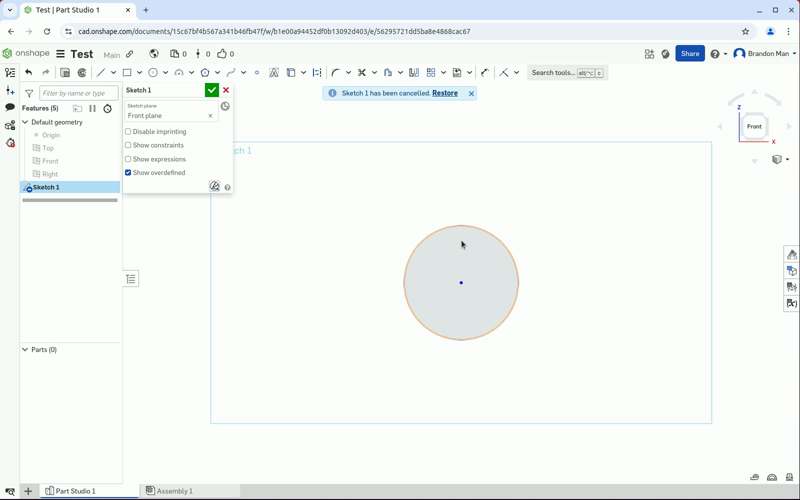
click(461, 240)
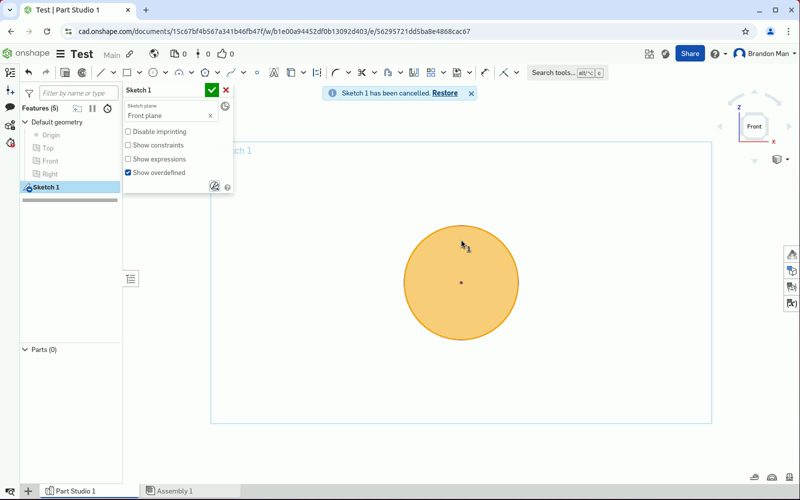
mouse_move(73, 352)
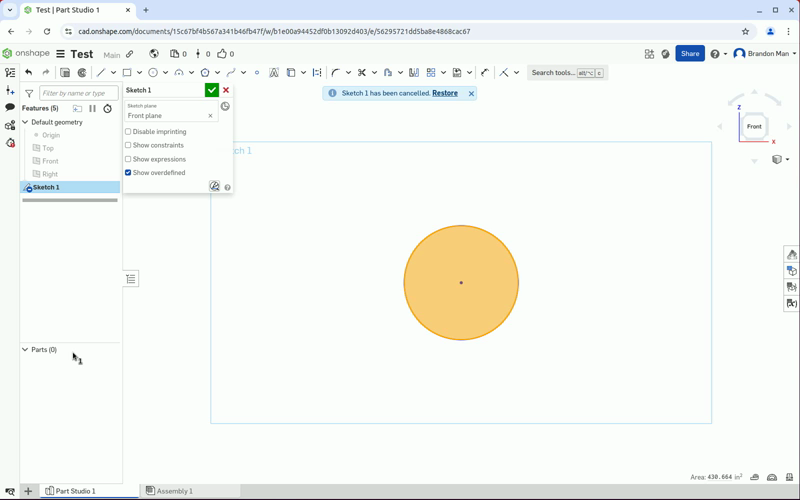
key(shift+y)
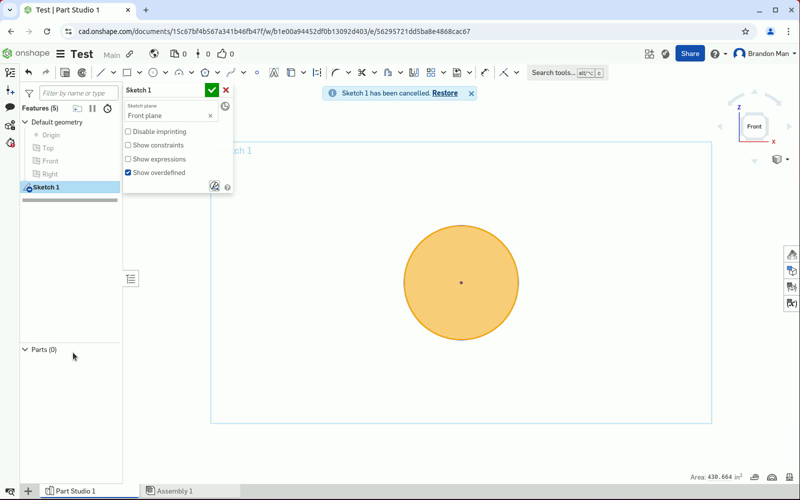
key(shift+e)
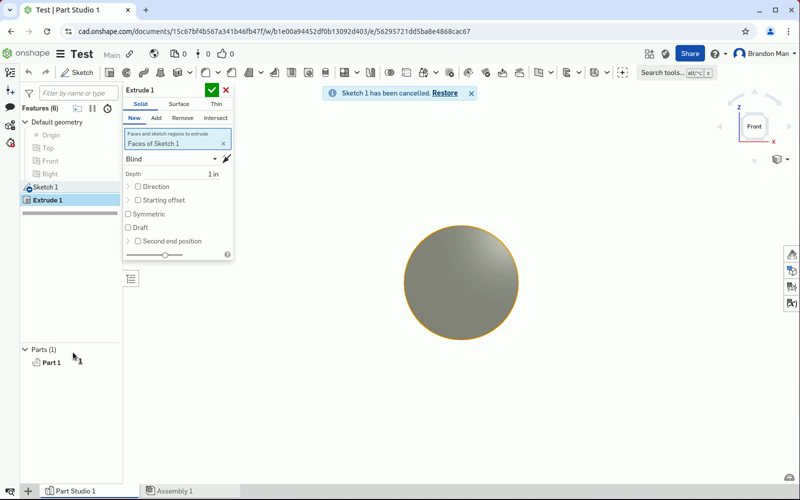
mouse_move(143, 106)
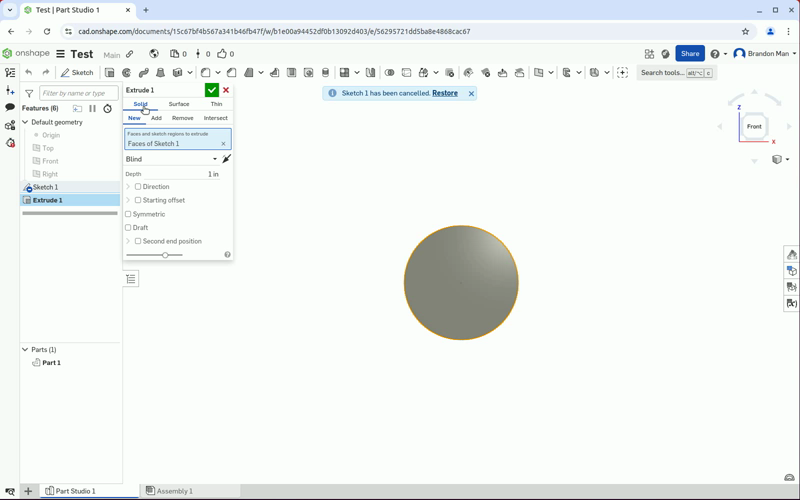
click(143, 106)
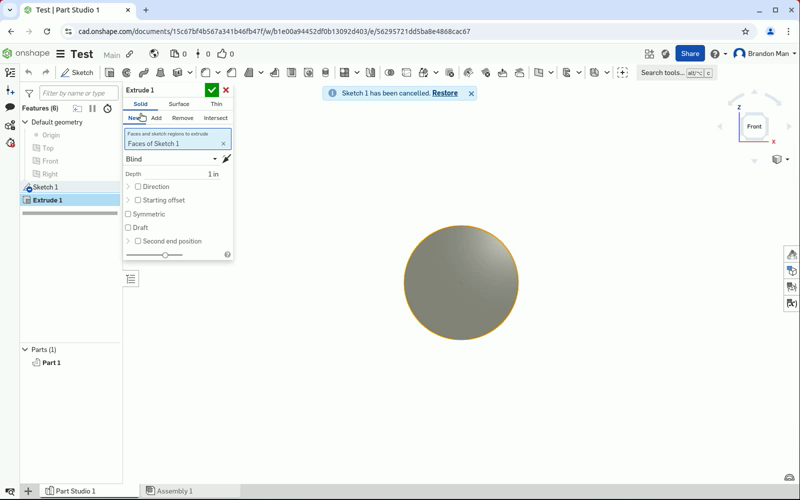
mouse_move(137, 120)
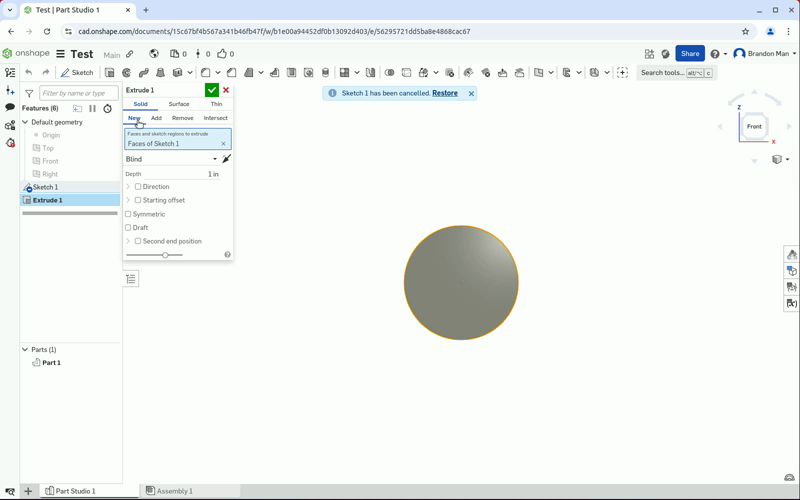
click(137, 120)
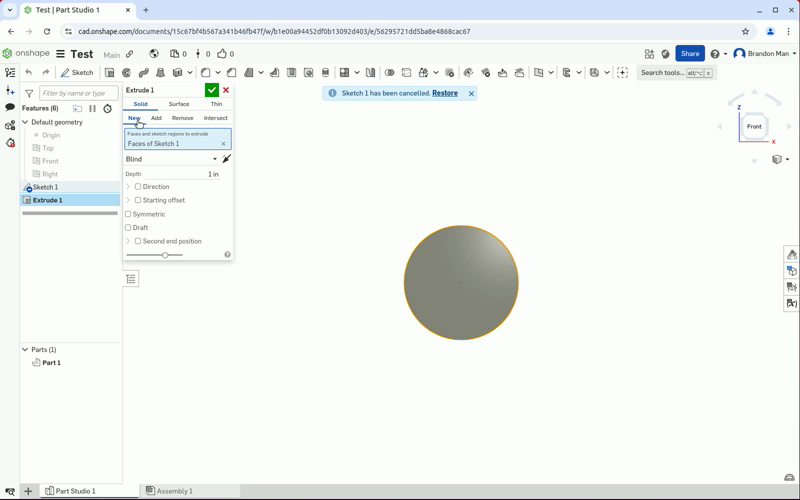
key(tab, 4)
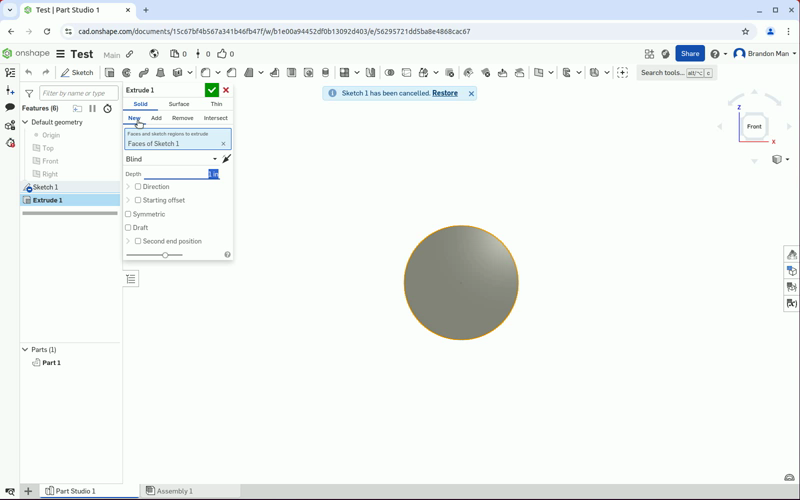
text(23.108)
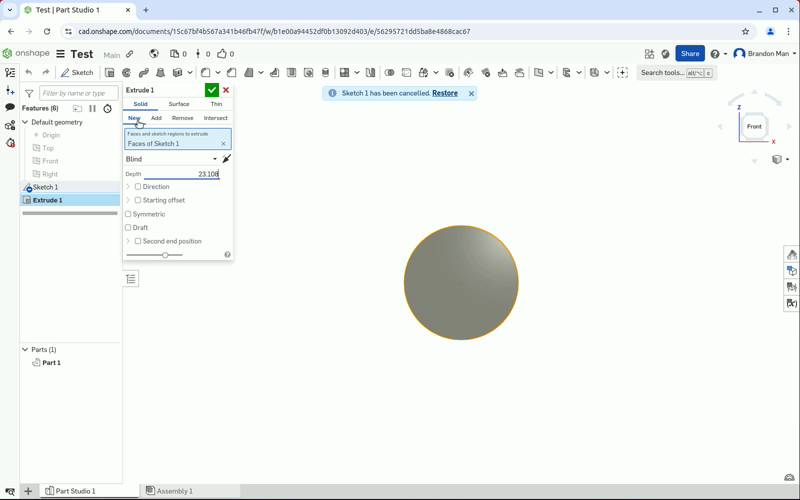
key(enter)
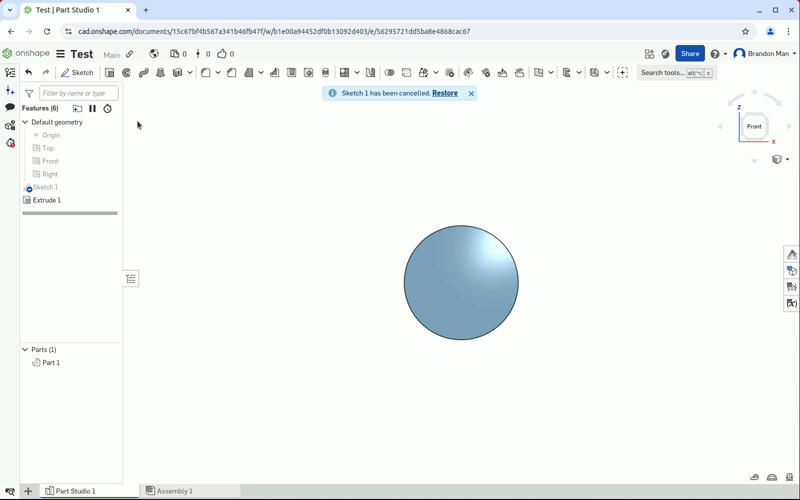
key(shift+h)
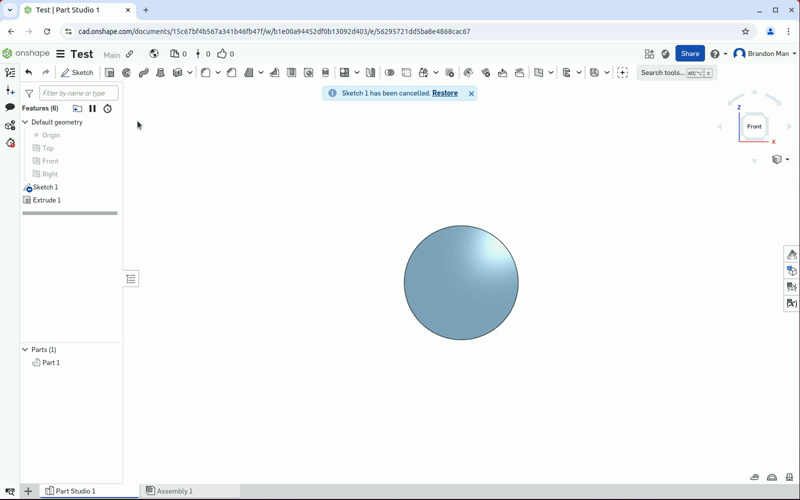
key(shift+h)
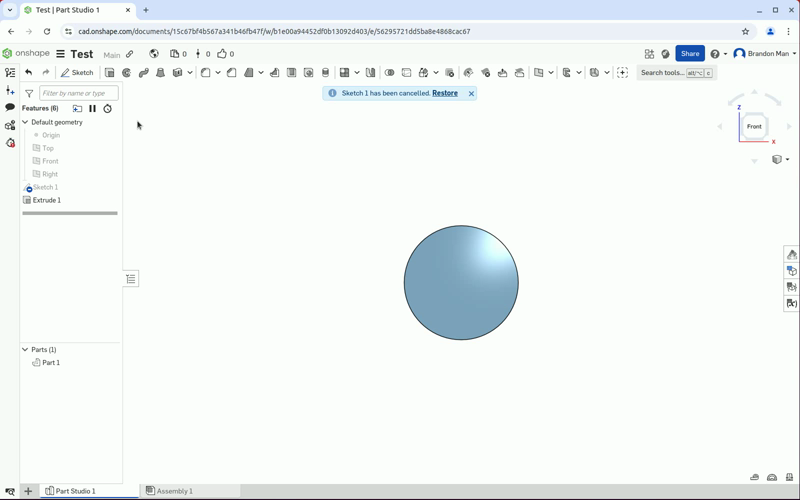
mouse_move(73, 189)
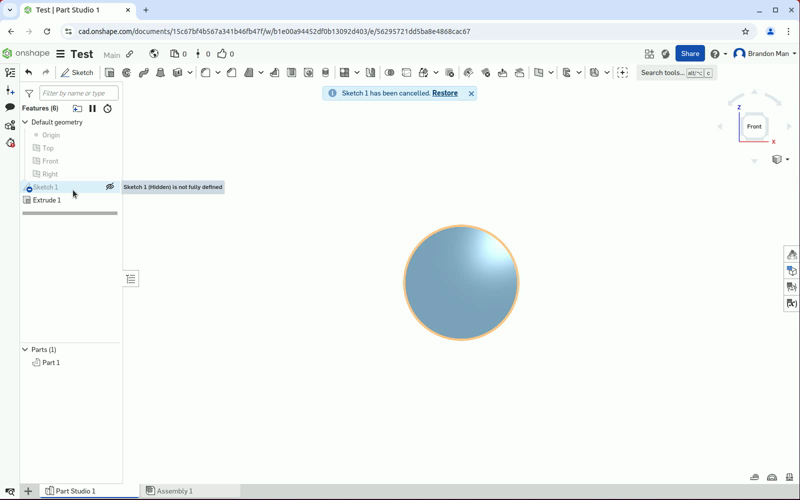
click(73, 189)
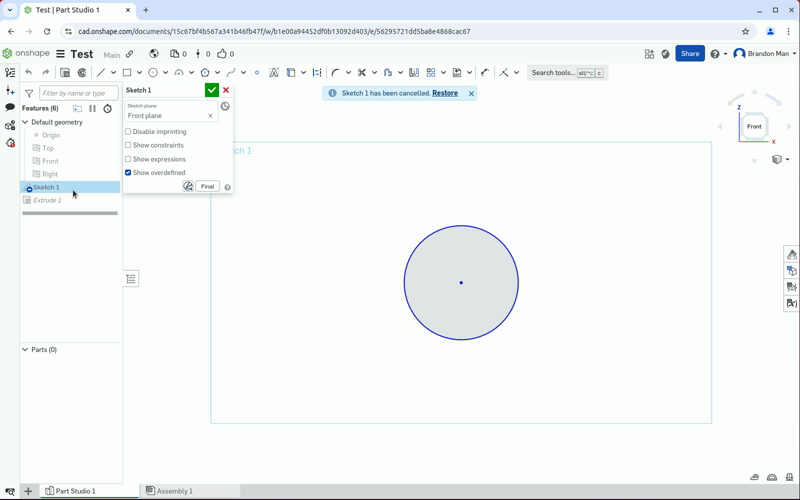
mouse_move(229, 92)
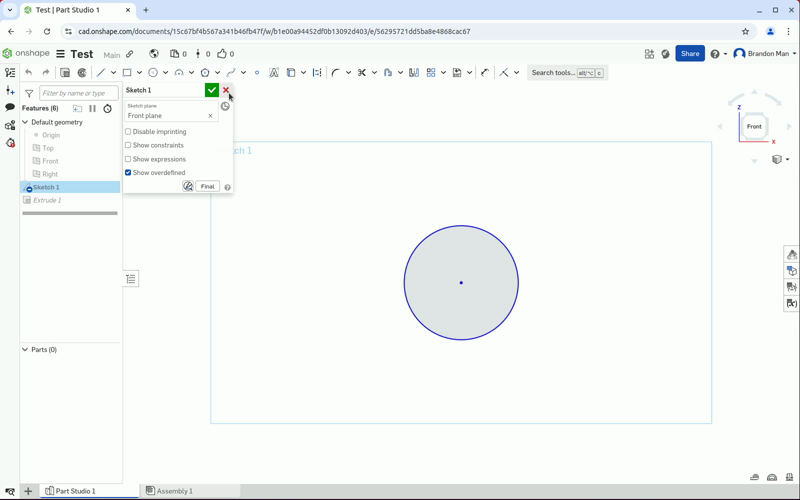
click(229, 92)
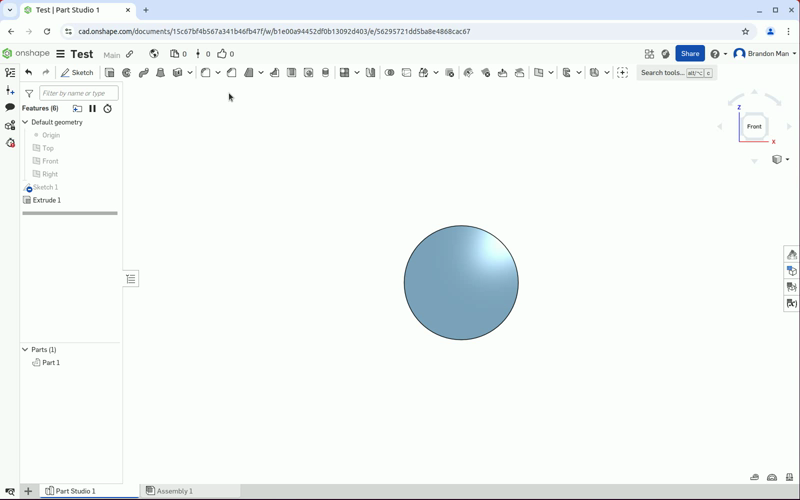
mouse_move(541, 75)
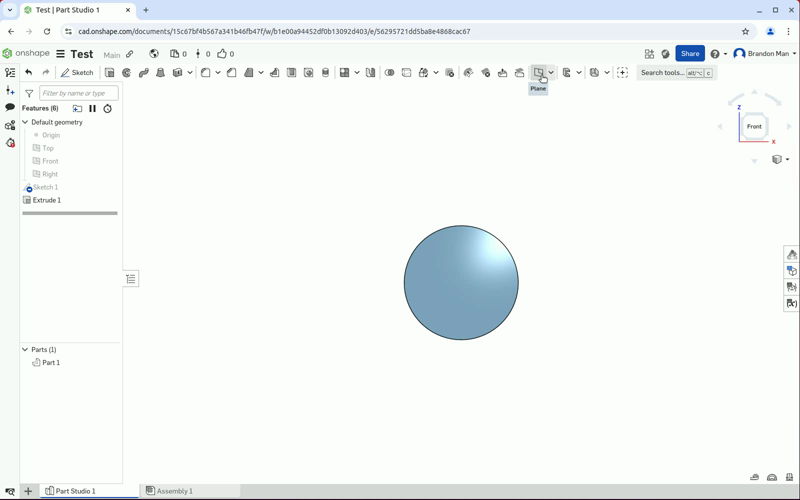
click(541, 75)
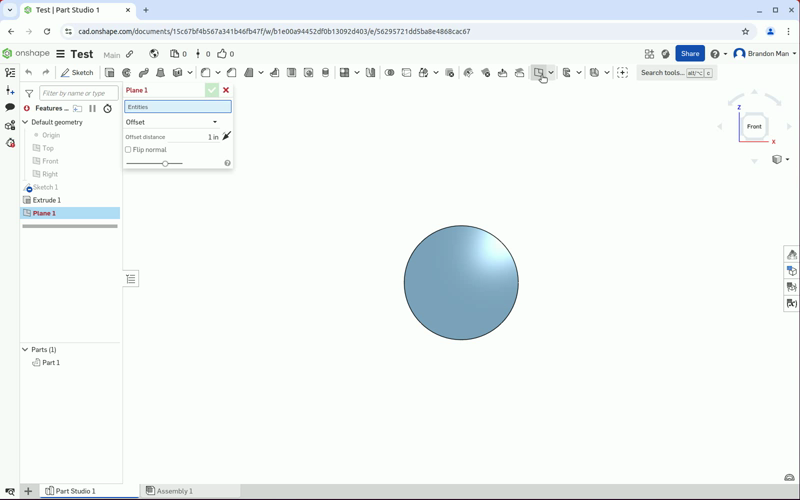
mouse_move(73, 163)
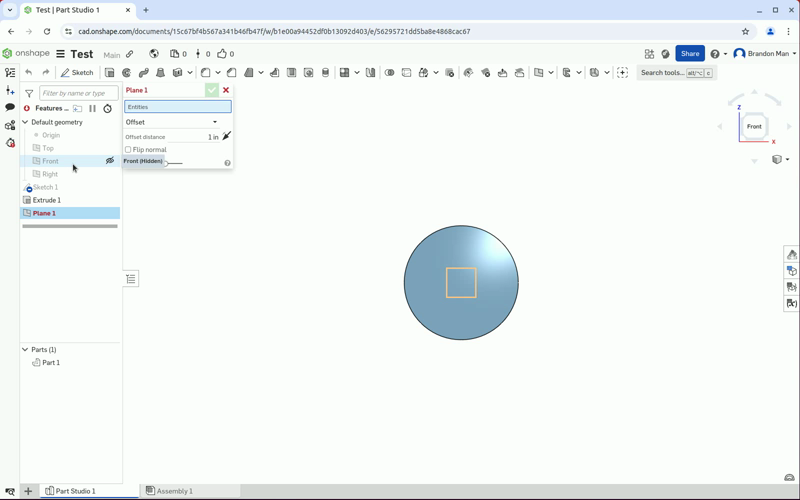
click(73, 163)
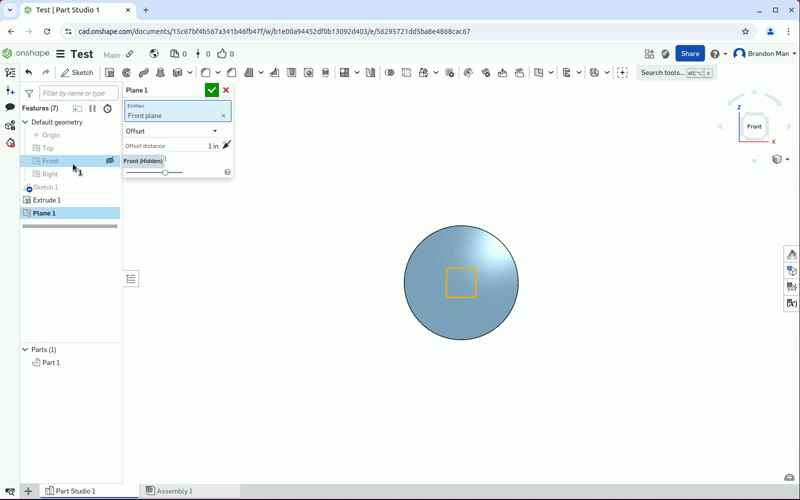
key(tab, 2)
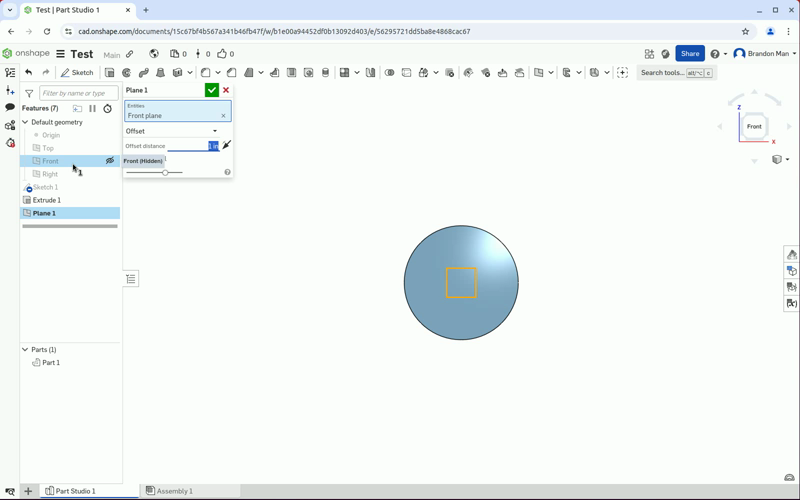
text(23.108)
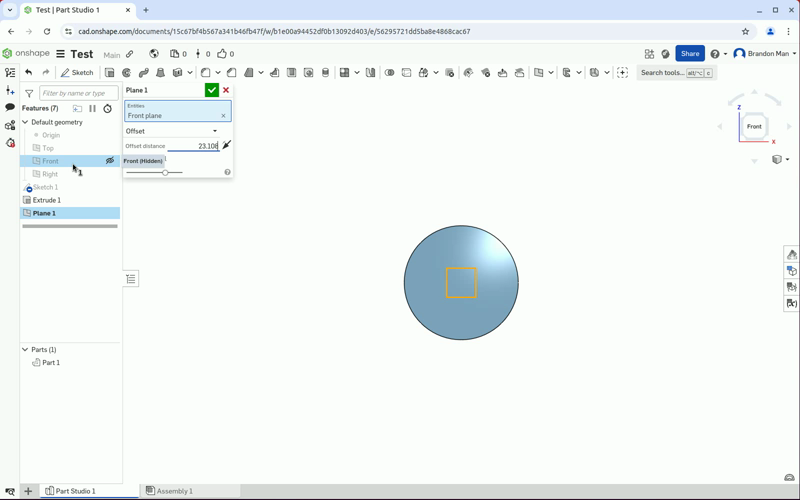
key(enter, 2)
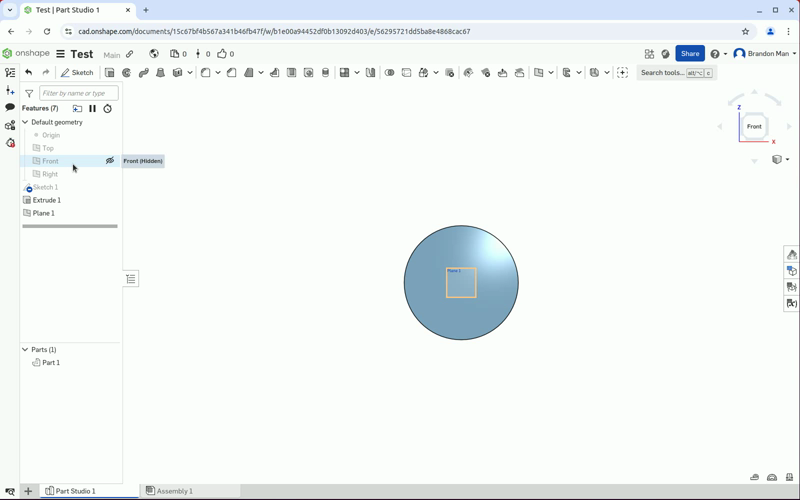
key(shift+s)
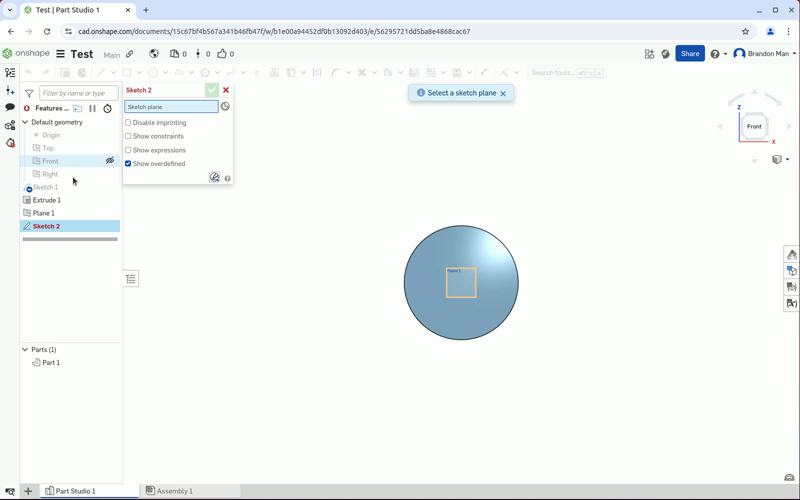
mouse_move(73, 215)
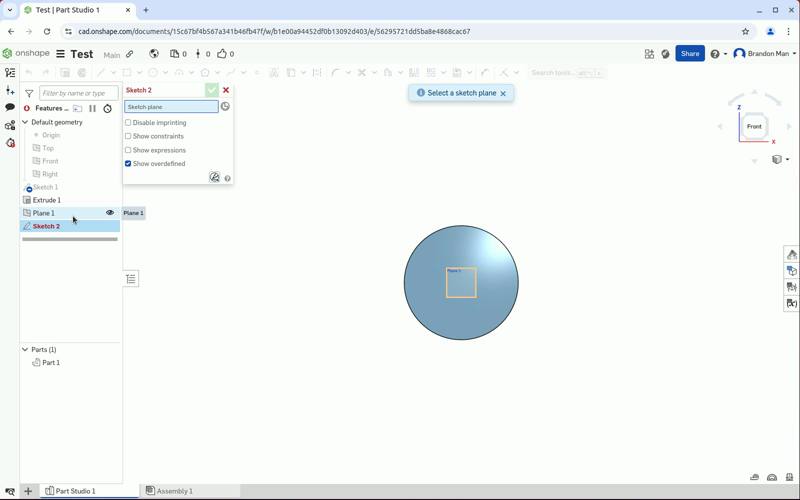
click(73, 215)
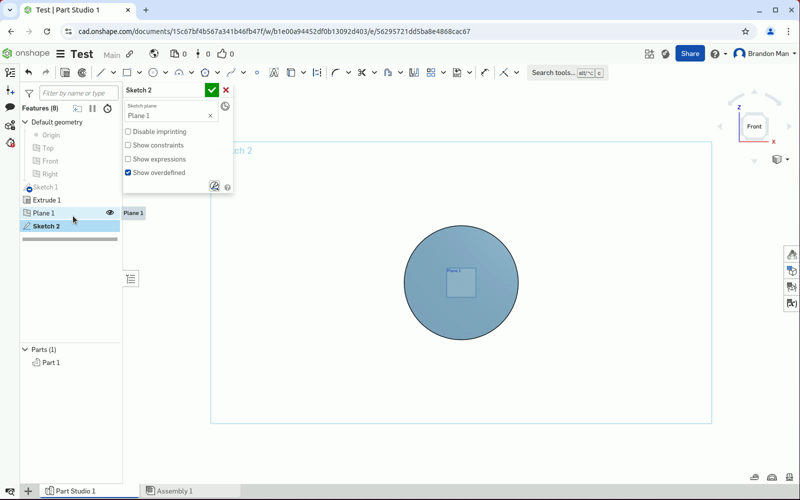
mouse_move(73, 352)
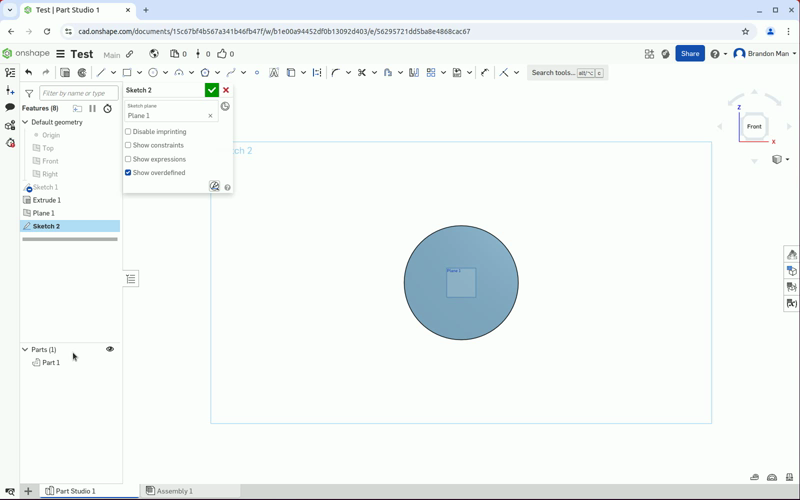
key(y)
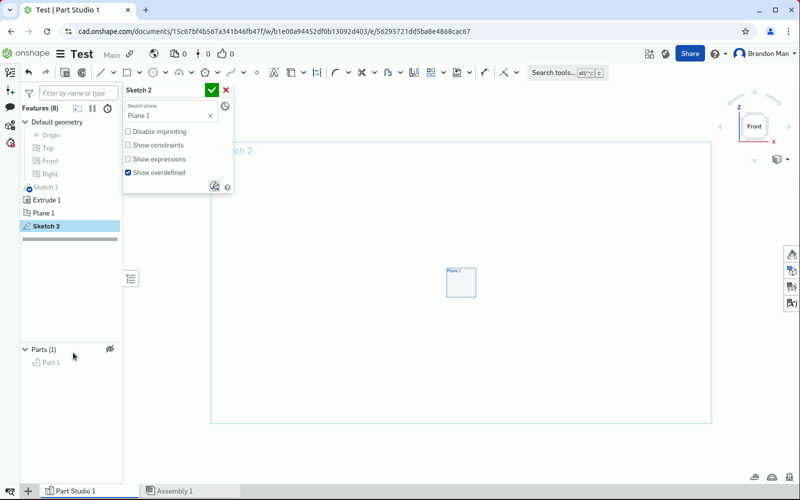
key(c)
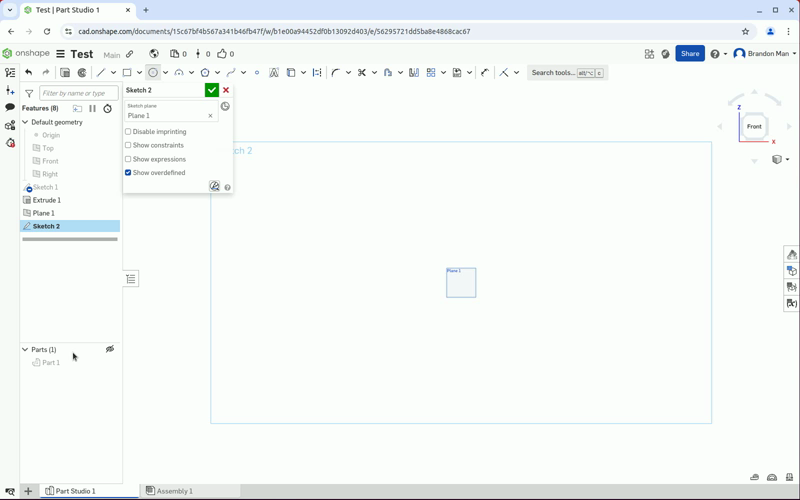
key_down(shift)
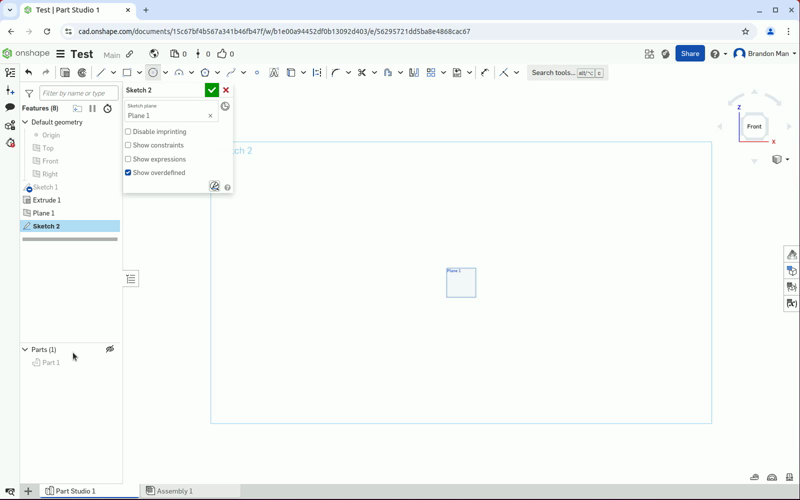
mouse_move(463, 282)
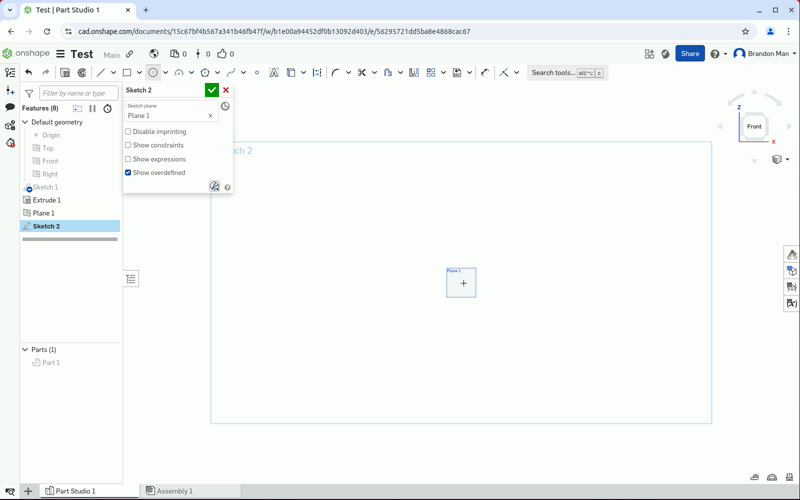
click(463, 282)
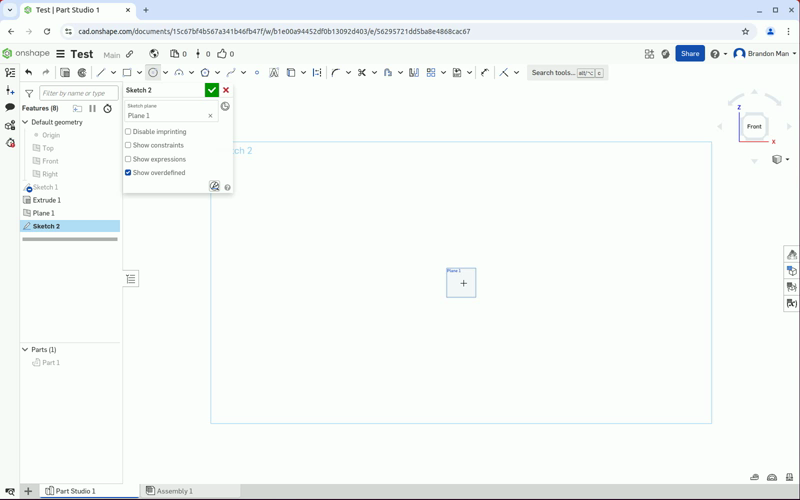
key_up(shift)
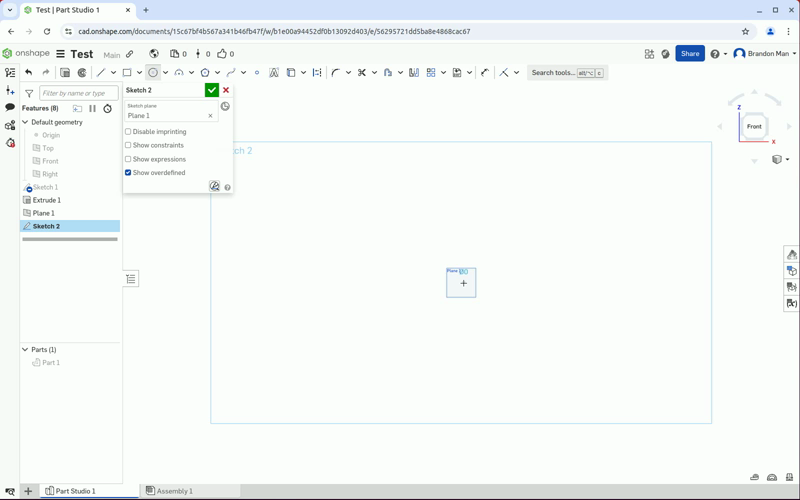
mouse_move(512, 282)
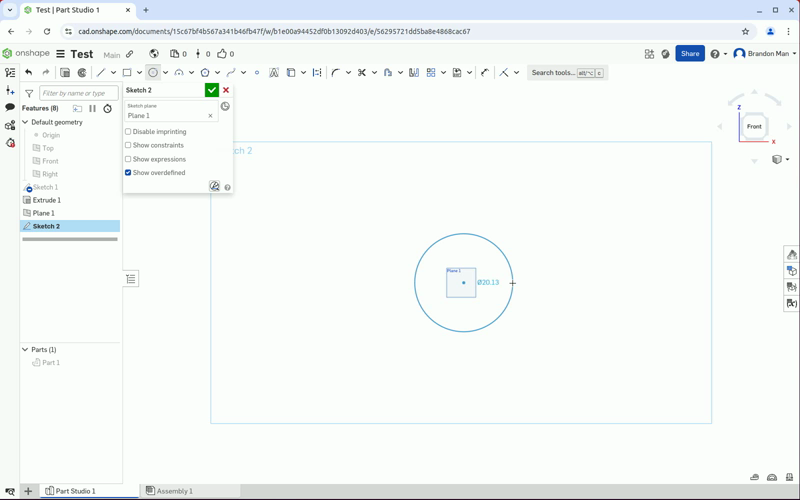
click(512, 282)
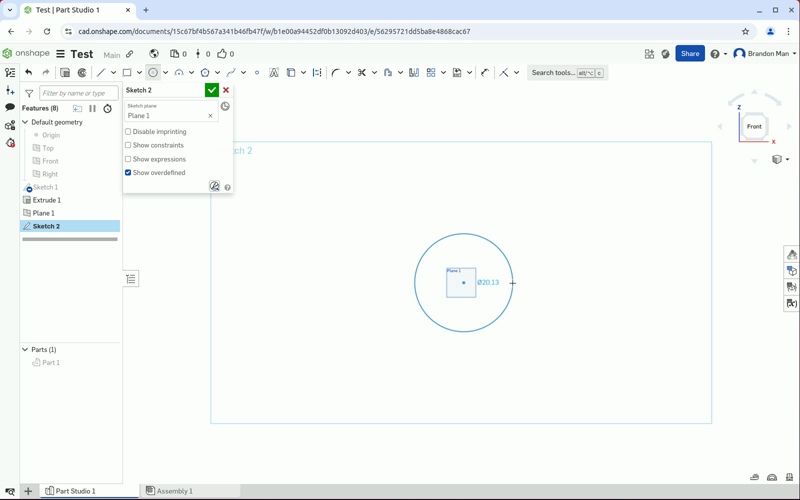
key(esc)
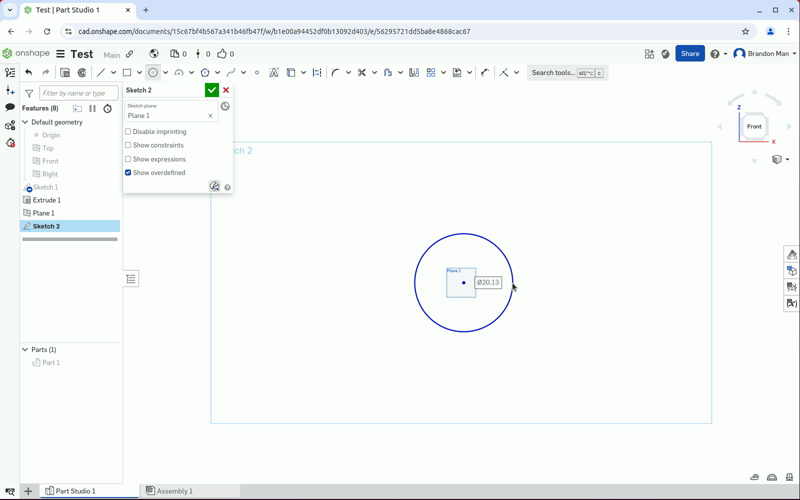
mouse_move(474, 311)
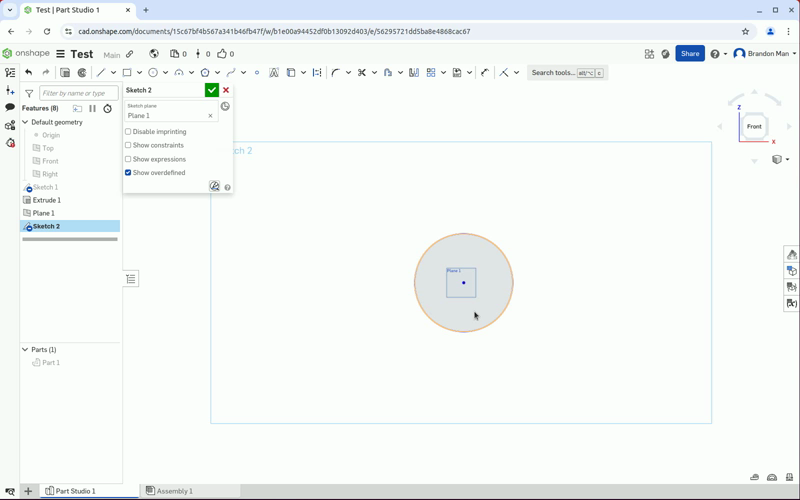
click(474, 311)
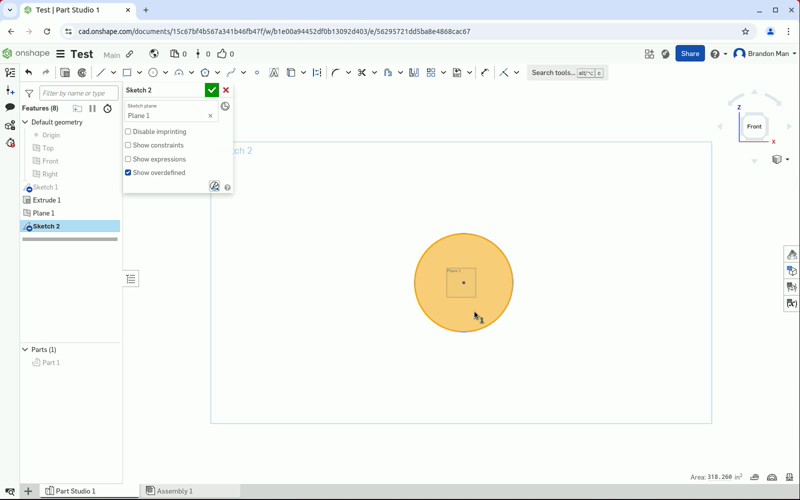
mouse_move(73, 352)
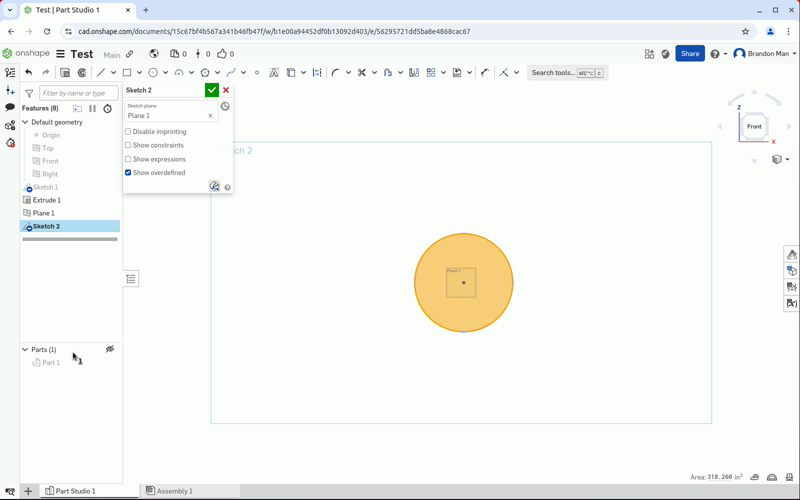
key(shift+y)
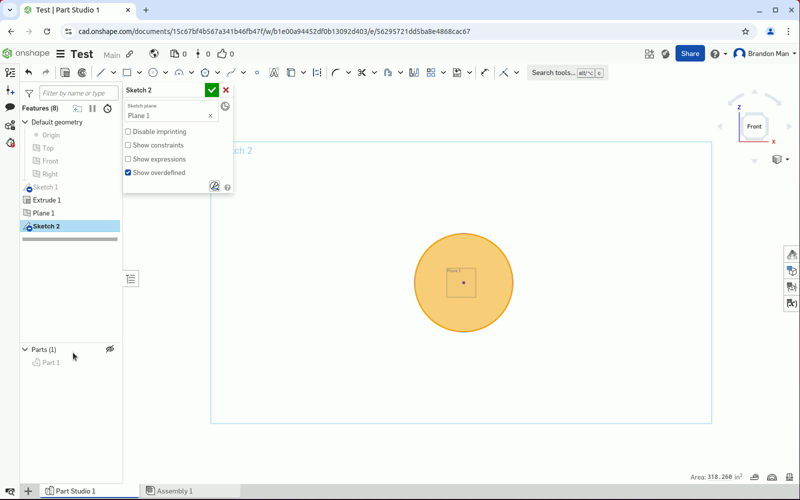
key(shift+e)
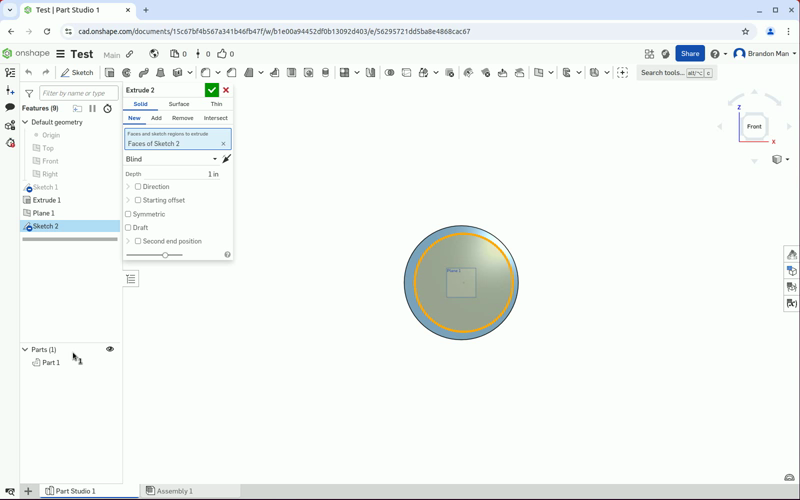
mouse_move(143, 106)
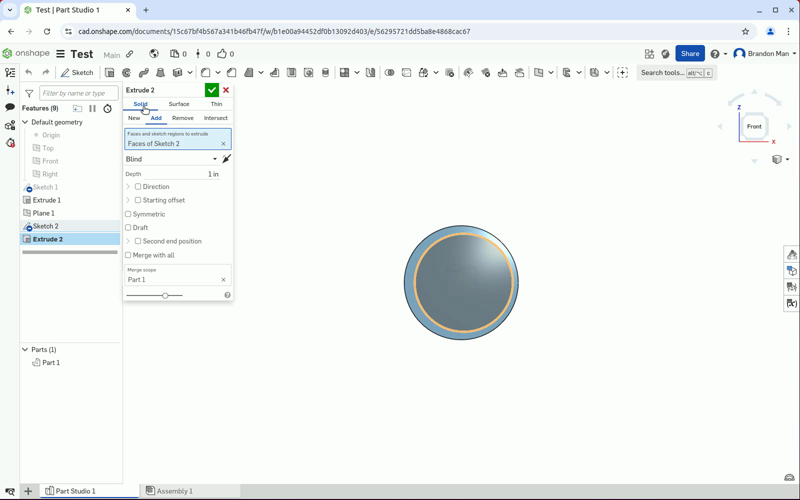
click(143, 106)
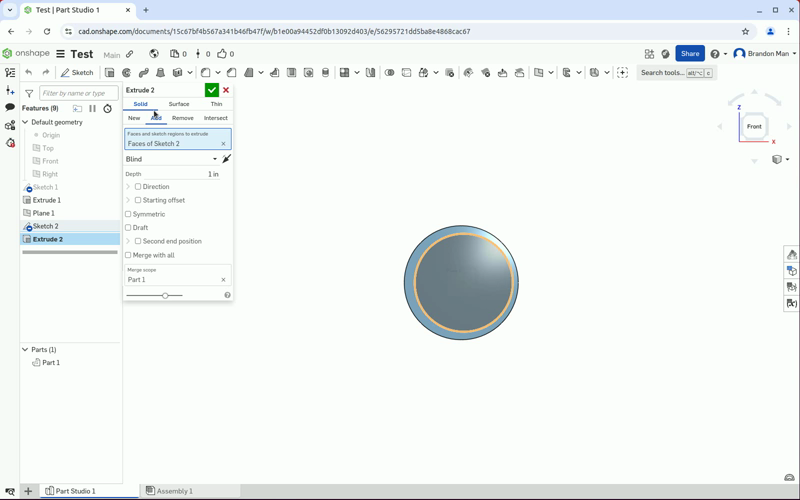
mouse_move(186, 120)
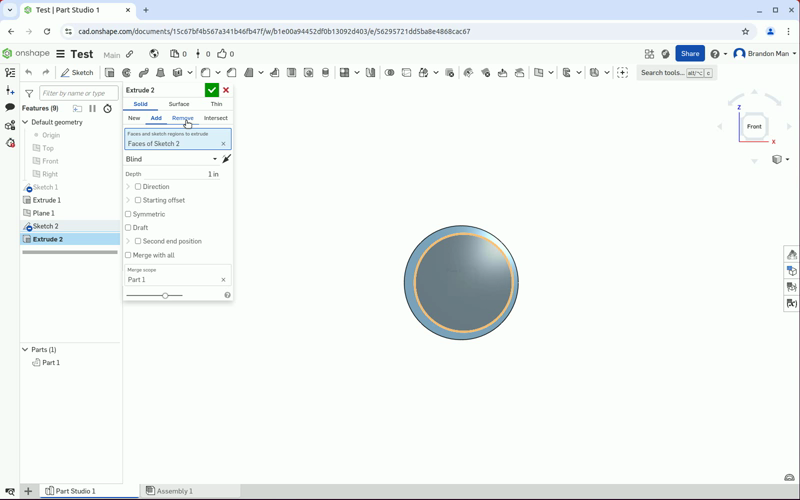
click(186, 120)
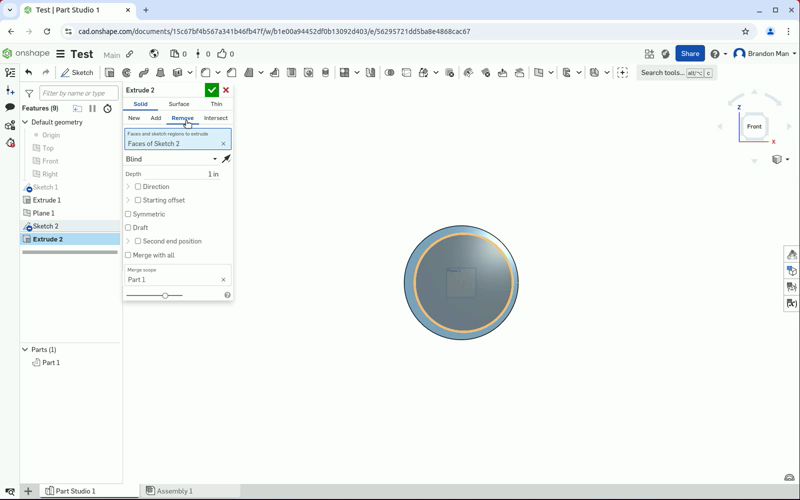
key(tab, 4)
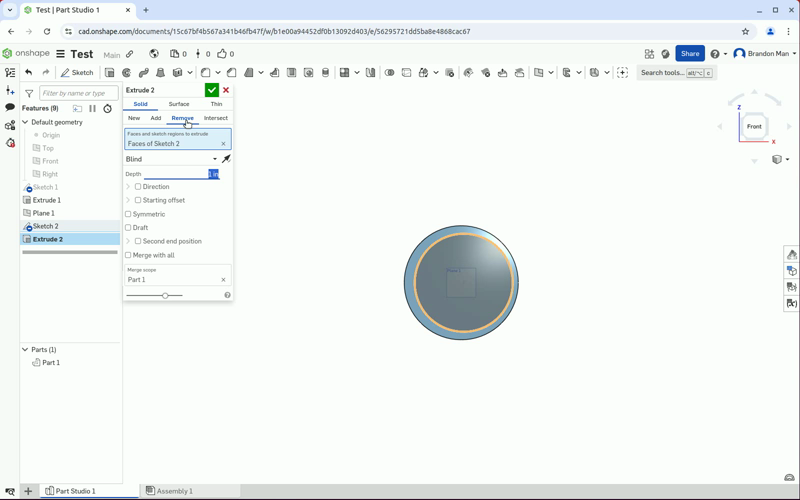
text(17.331)
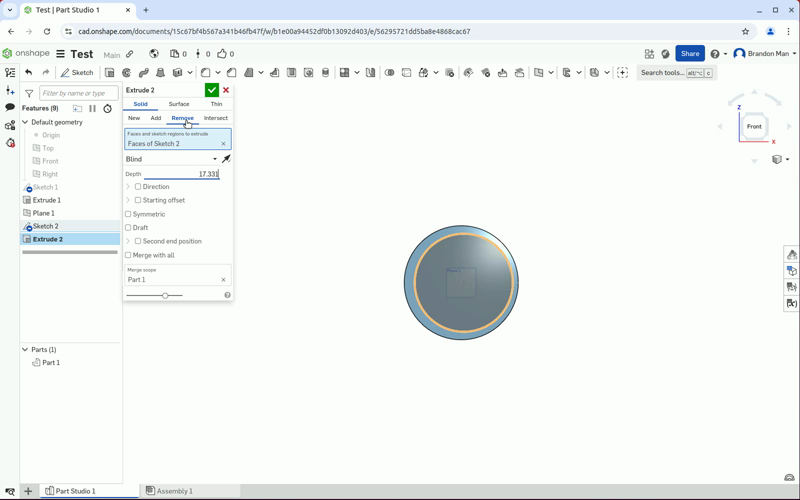
key(tab, 6)
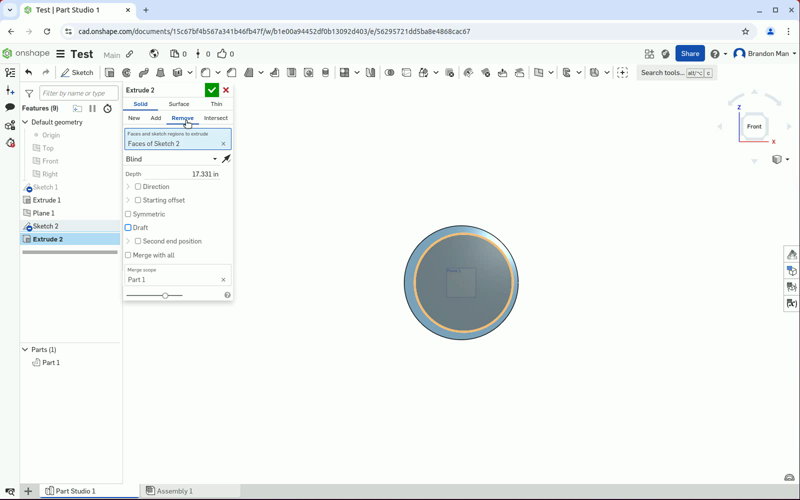
key(space)
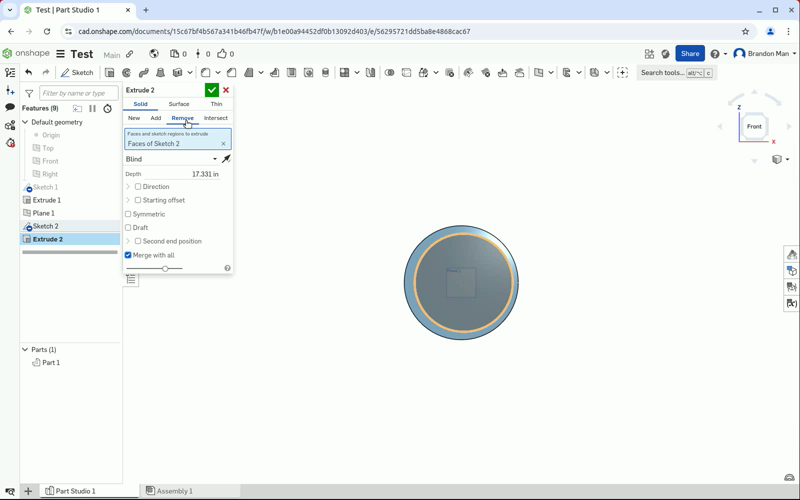
key(enter)
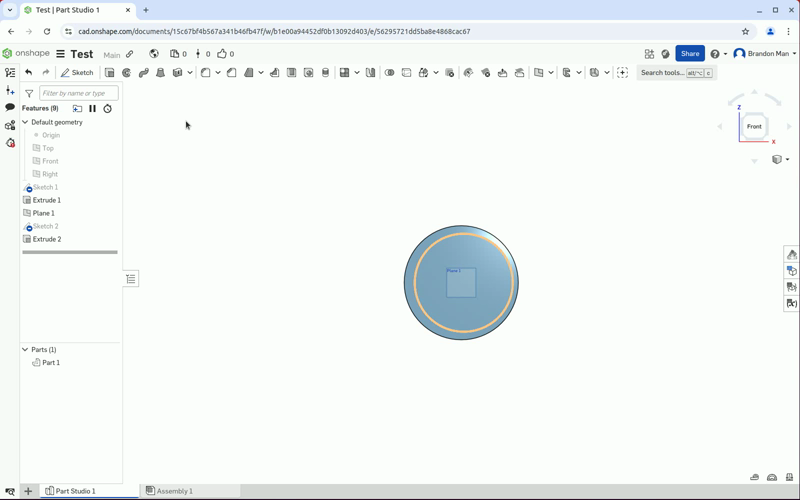
key(shift+h)
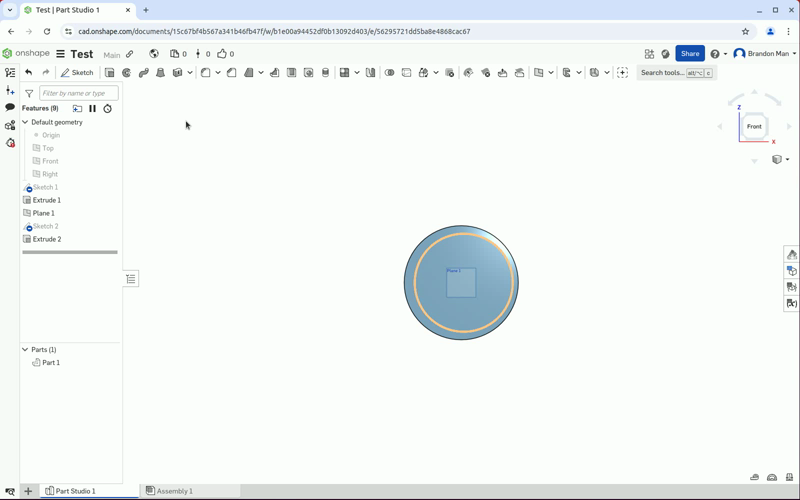
key(shift+h)
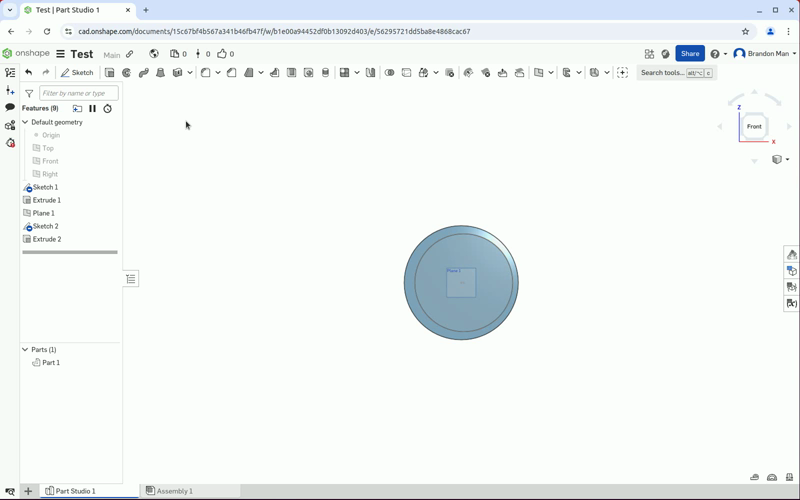
key(shift+7)
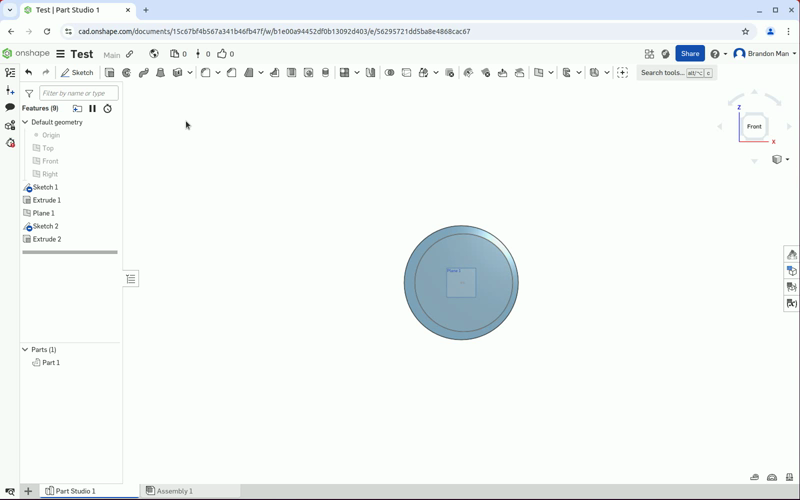
key(left, 2)
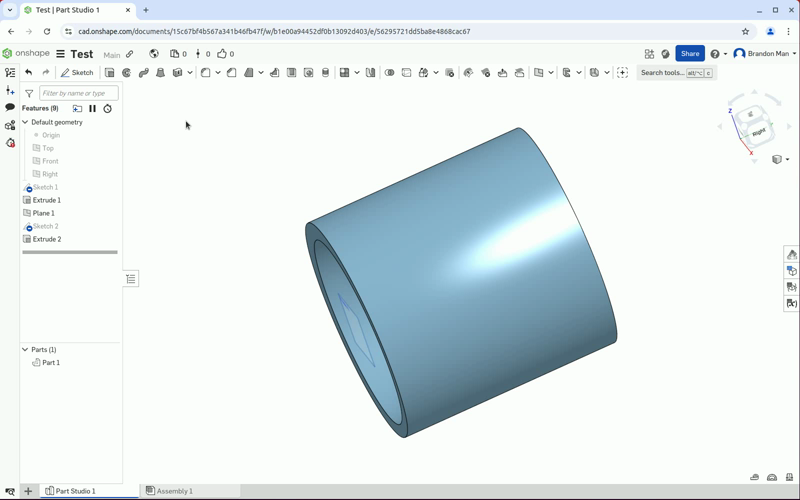
key(down, 2)
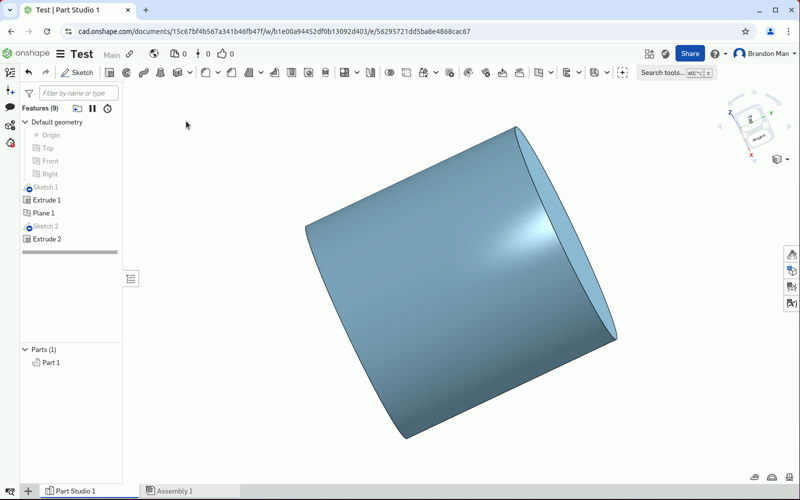
key(up, 2)
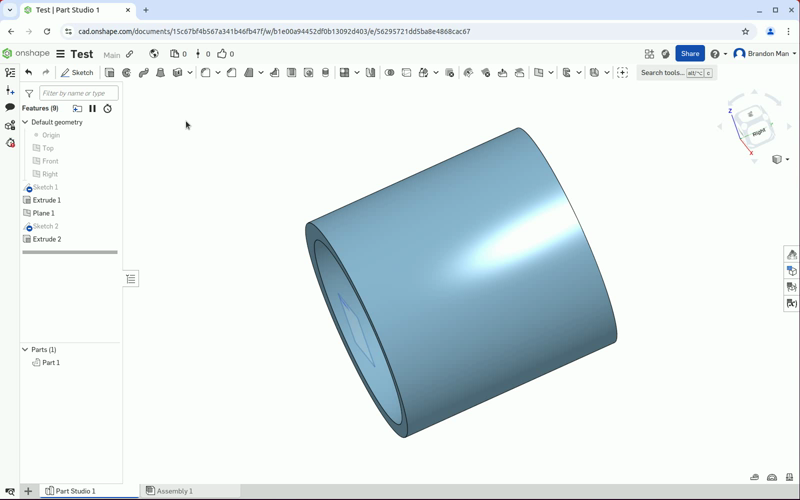
key(right, 2)
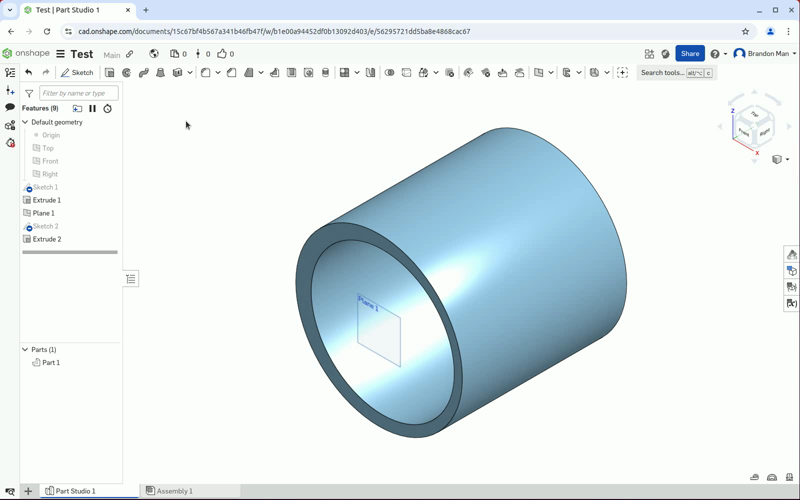
mouse_move(73, 189)
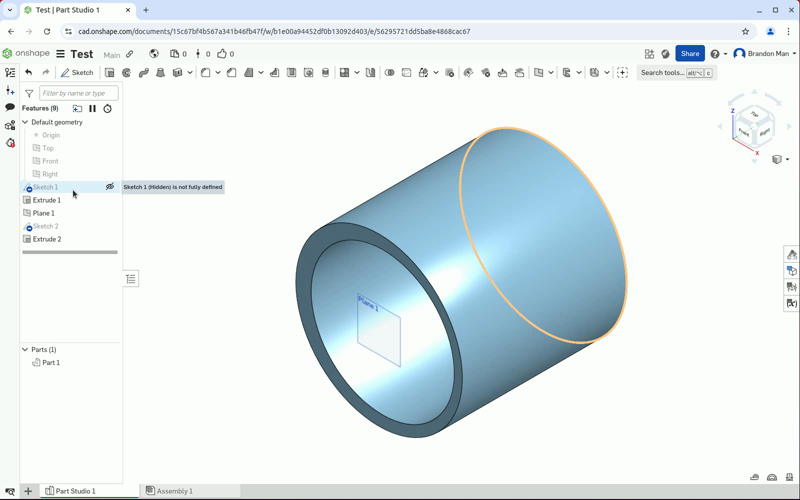
click(73, 189)